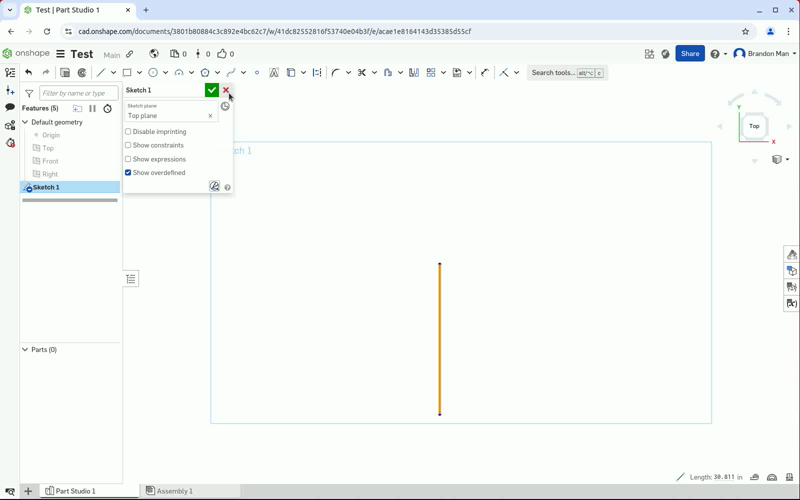
key(shift+h)
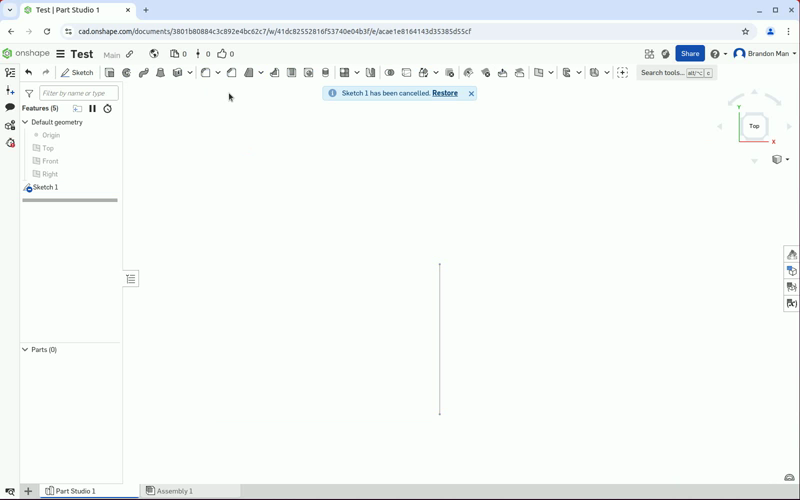
key(shift+s)
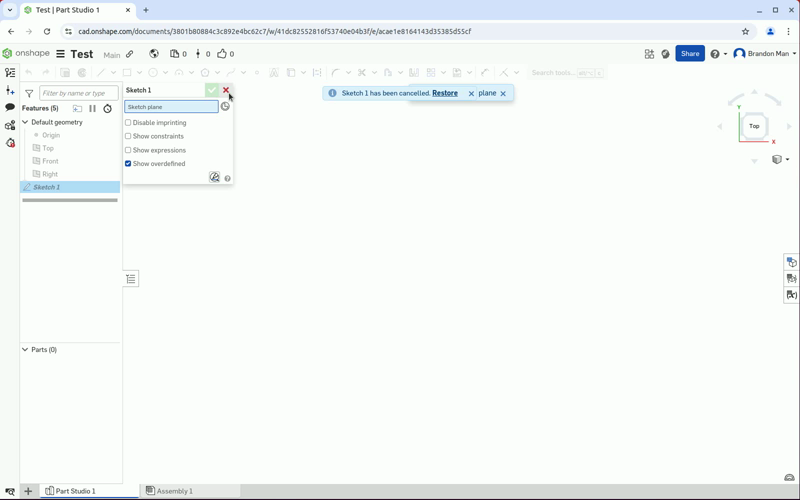
mouse_move(73, 150)
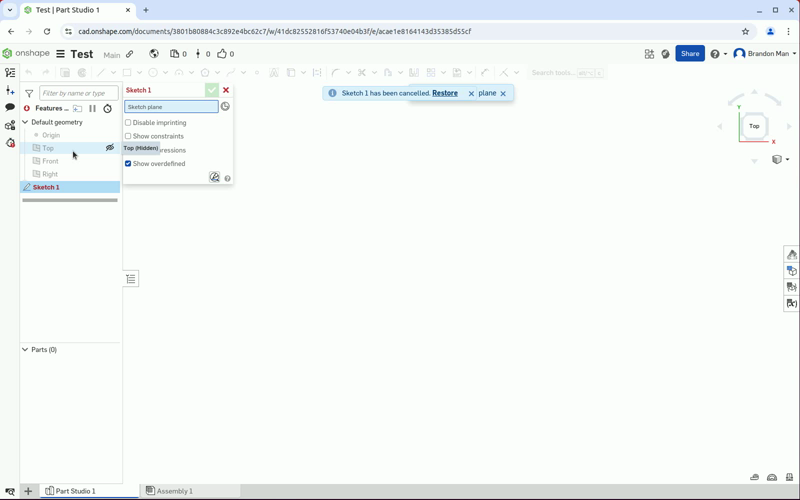
click(73, 150)
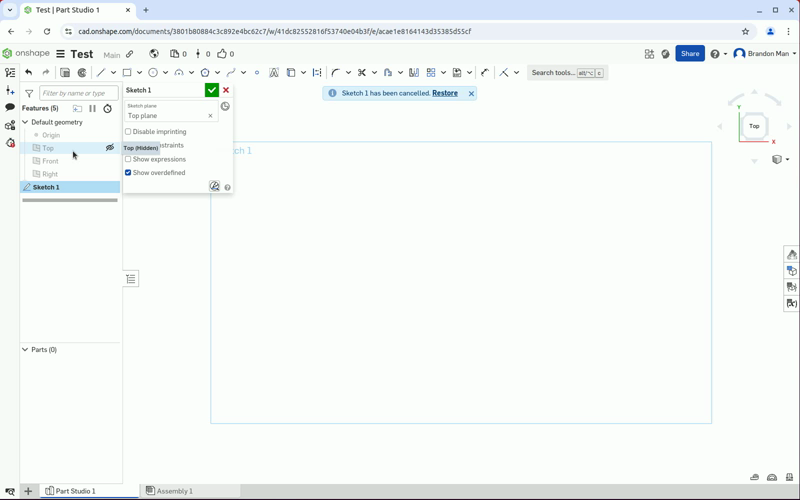
mouse_move(73, 352)
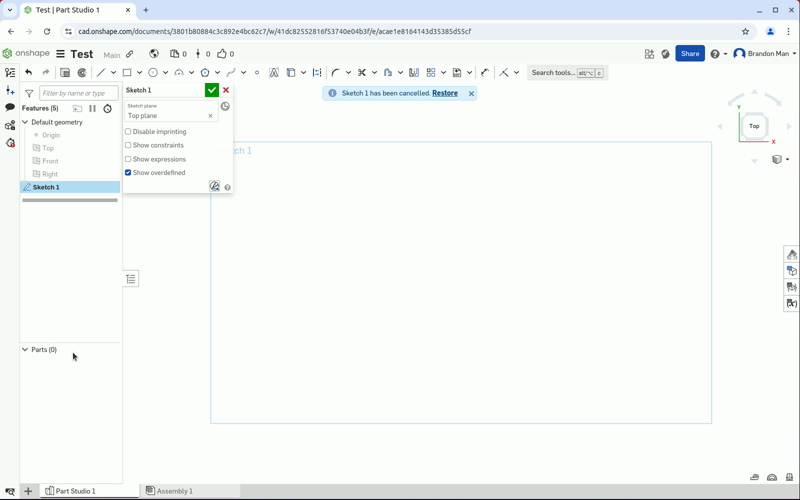
key(y)
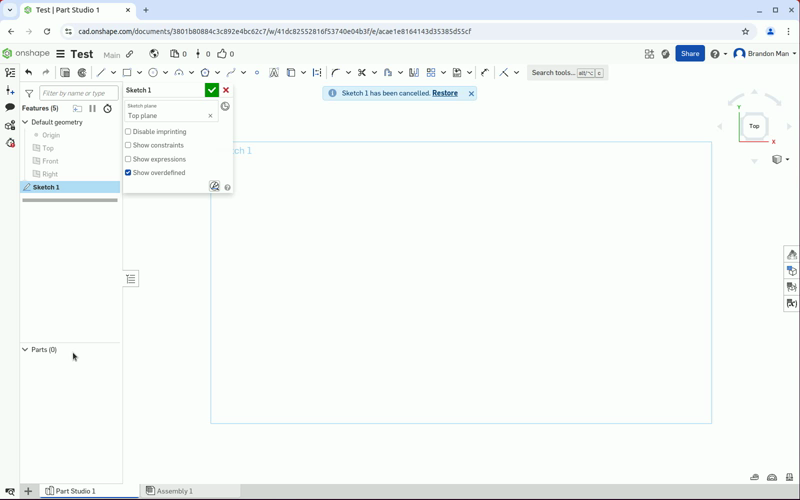
key(c)
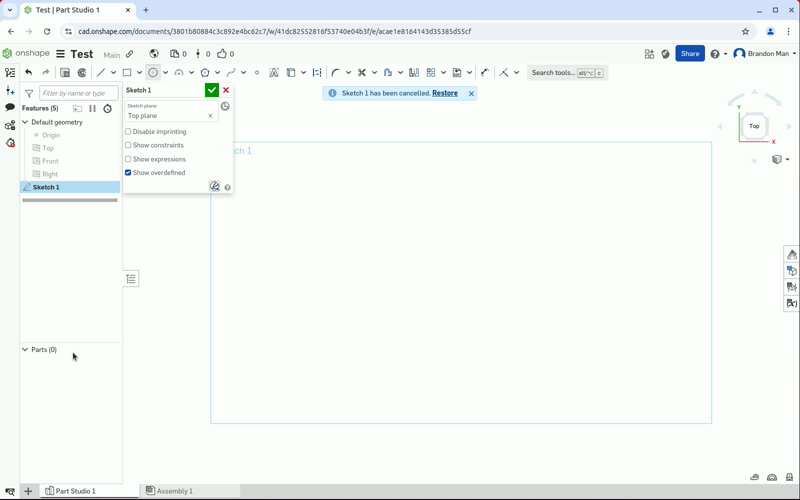
key_down(shift)
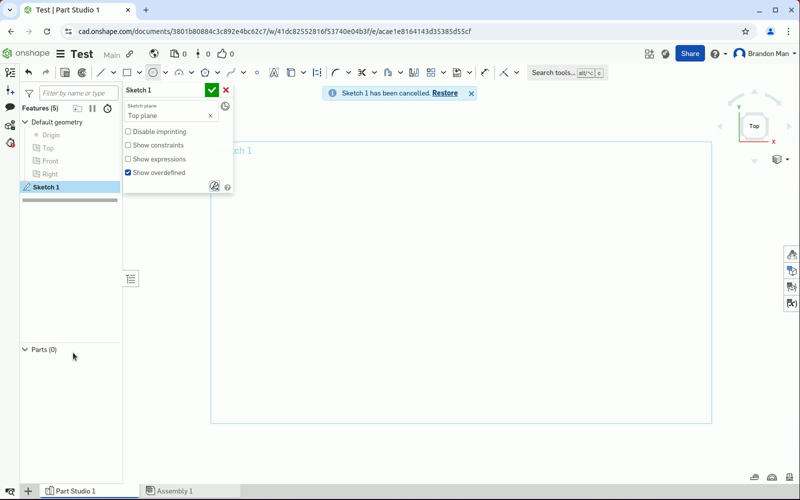
mouse_move(461, 282)
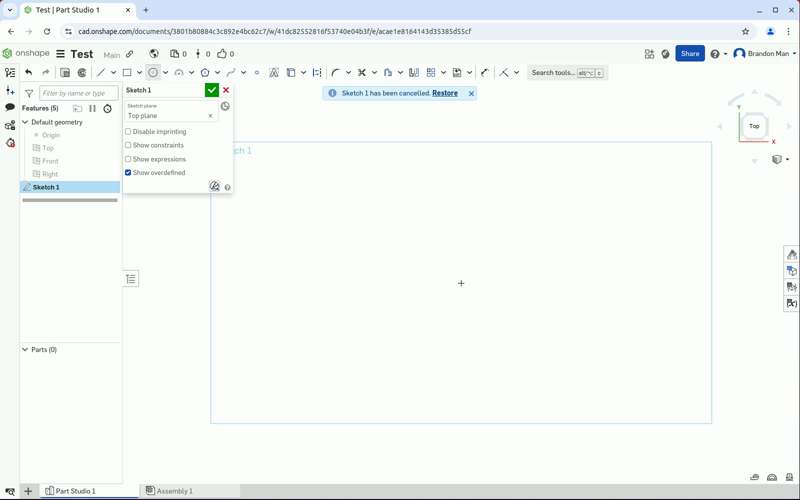
click(461, 282)
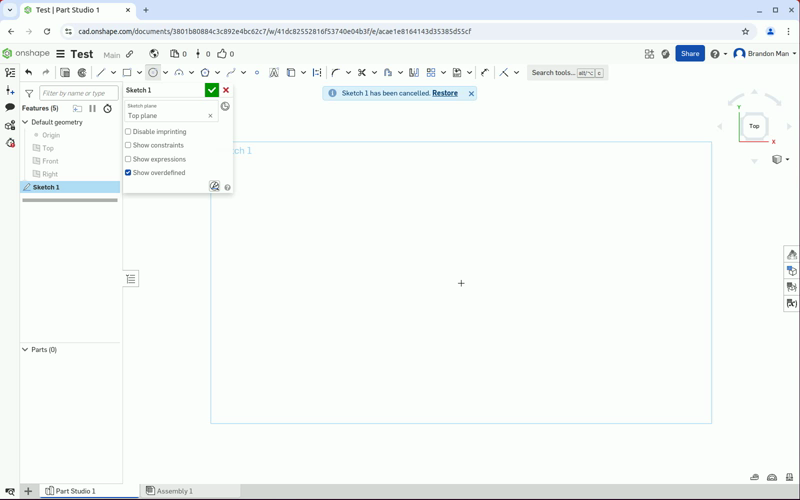
key_up(shift)
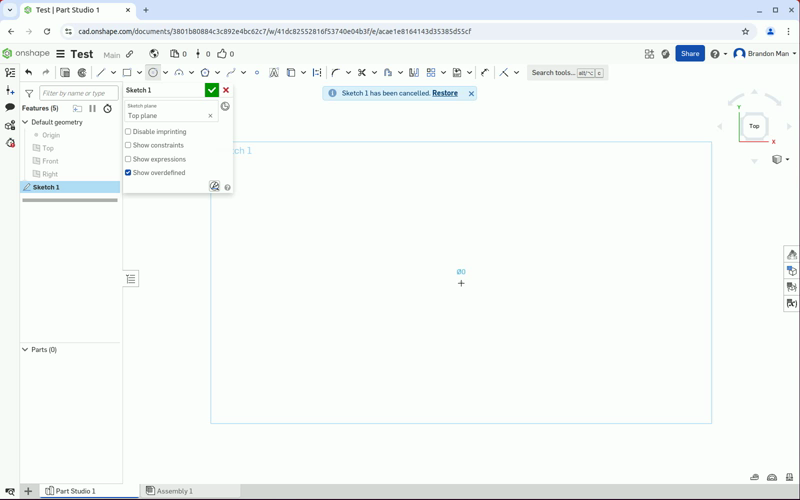
mouse_move(574, 282)
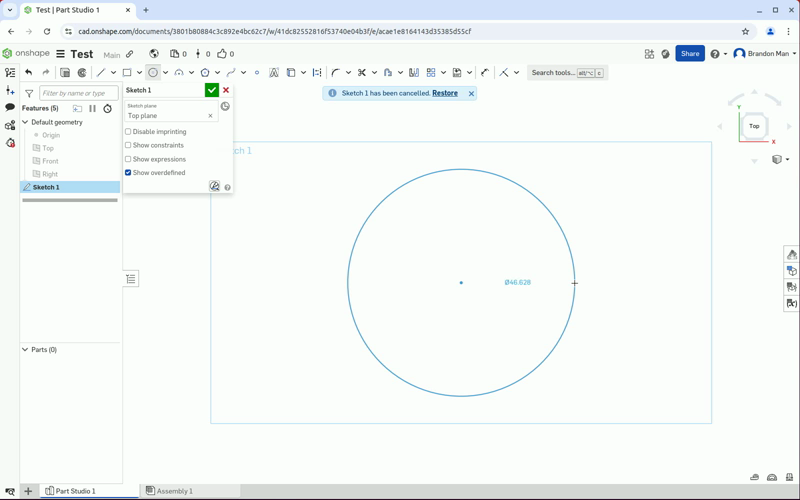
click(574, 282)
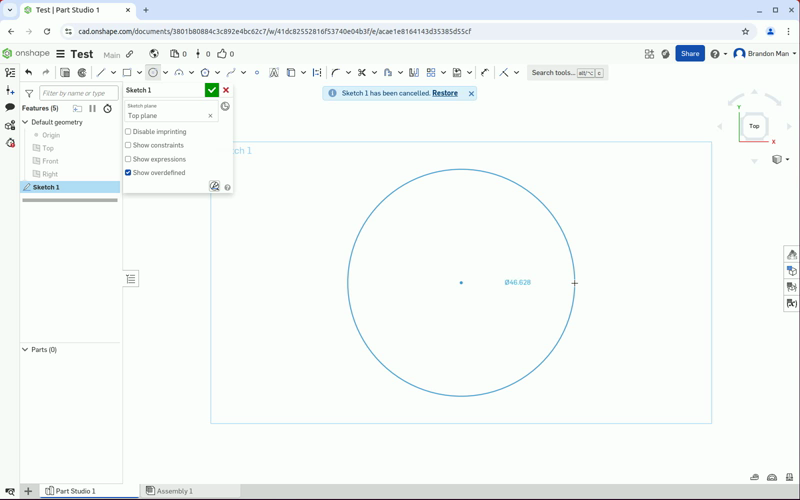
key(esc)
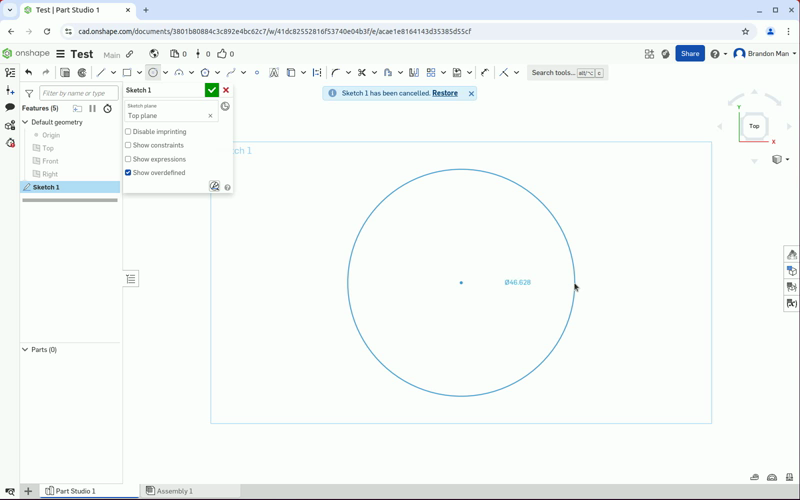
mouse_move(517, 292)
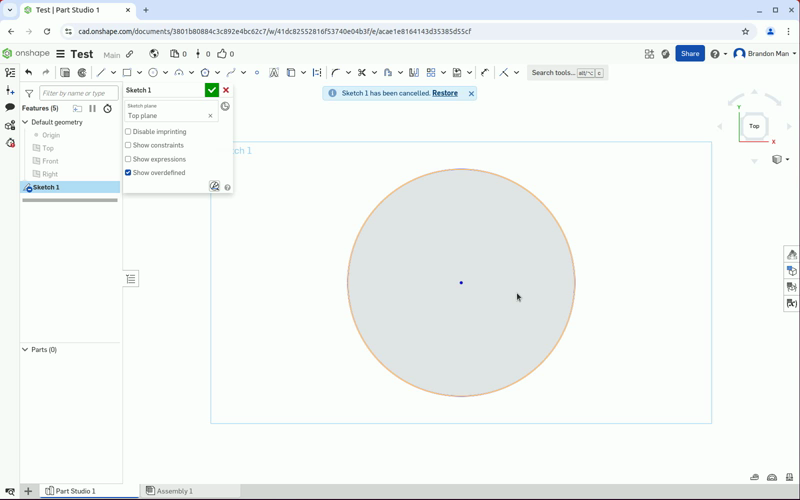
click(517, 292)
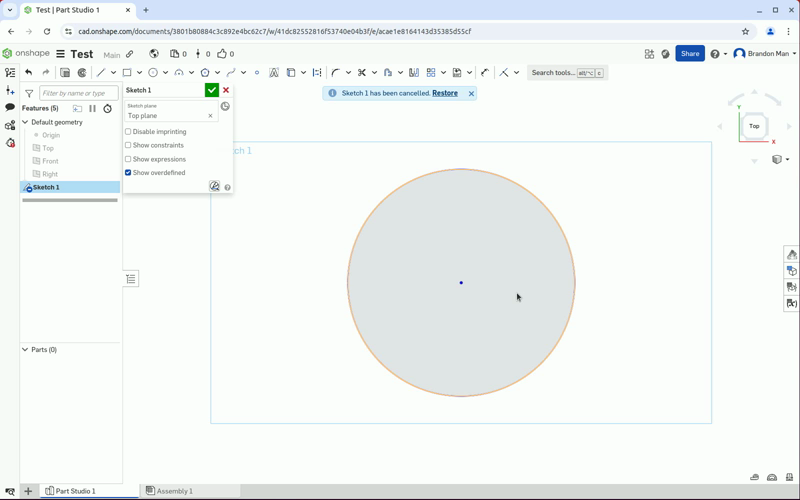
mouse_move(73, 352)
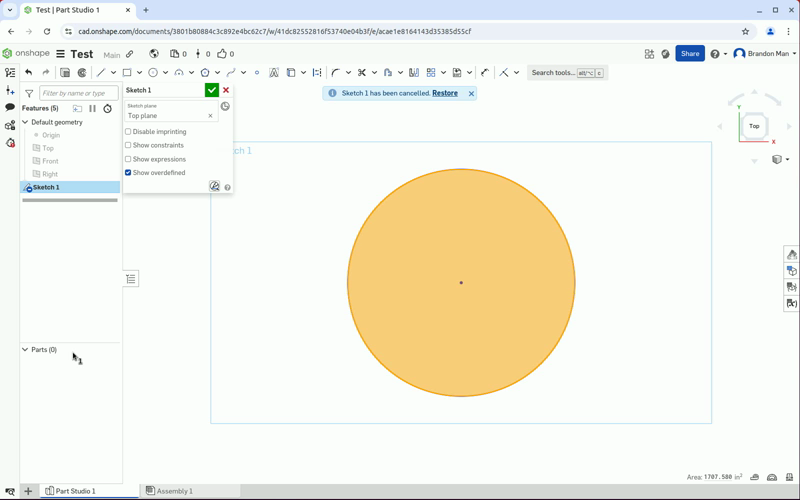
key(shift+y)
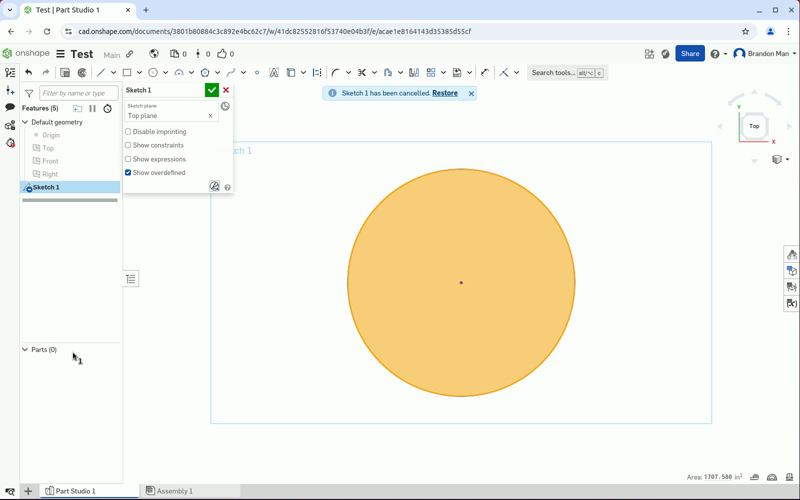
key(shift+e)
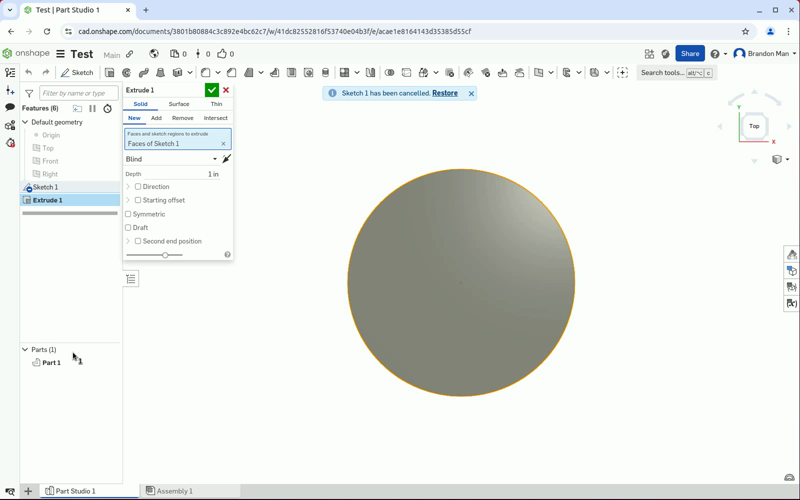
mouse_move(143, 106)
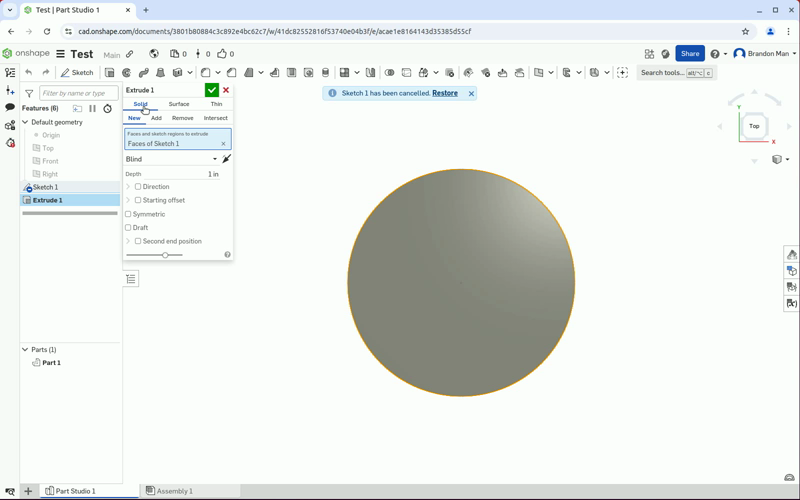
click(143, 106)
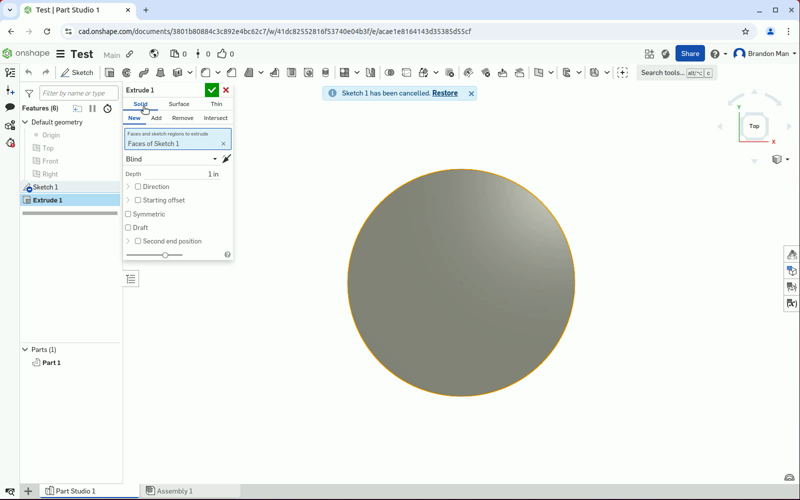
mouse_move(137, 120)
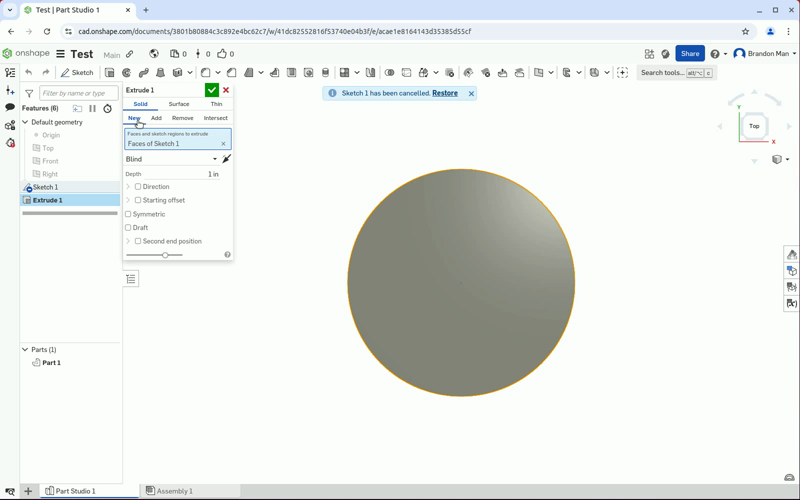
click(137, 120)
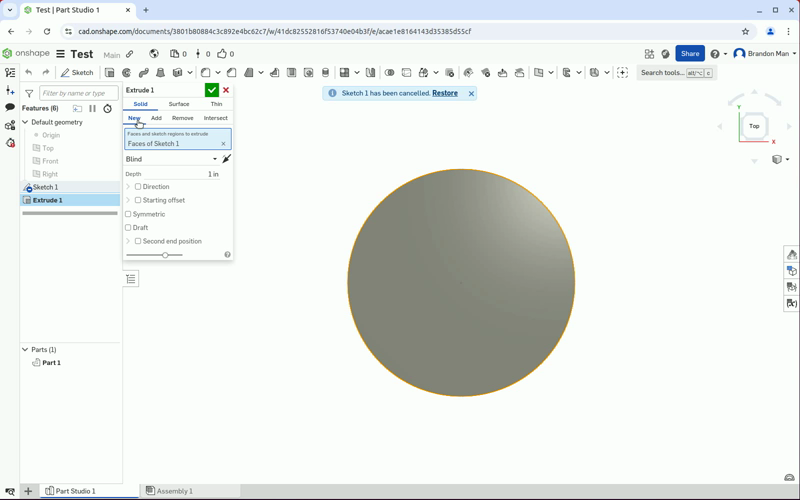
key(tab, 4)
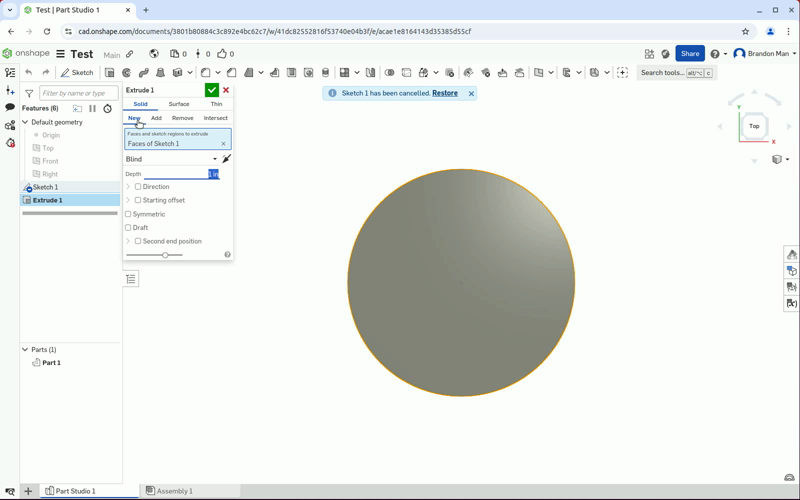
text(0.722)
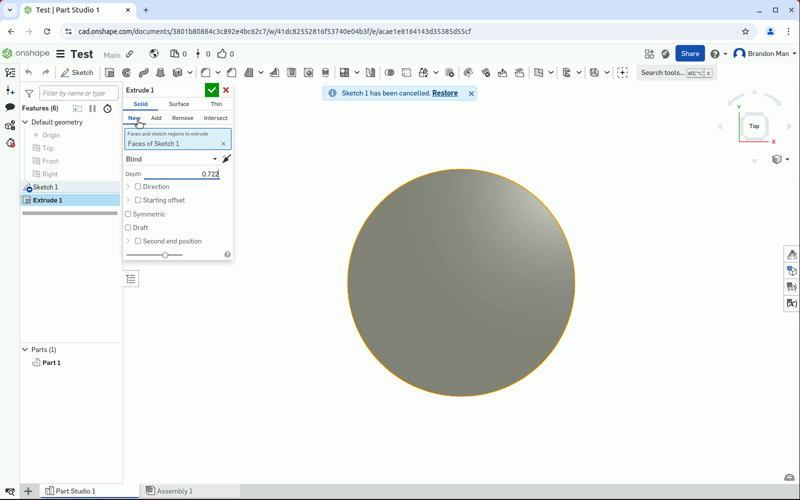
key(enter)
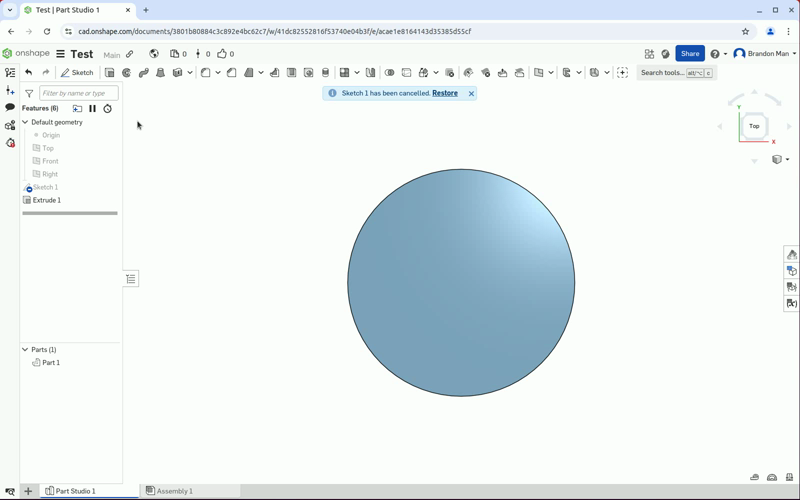
key(shift+h)
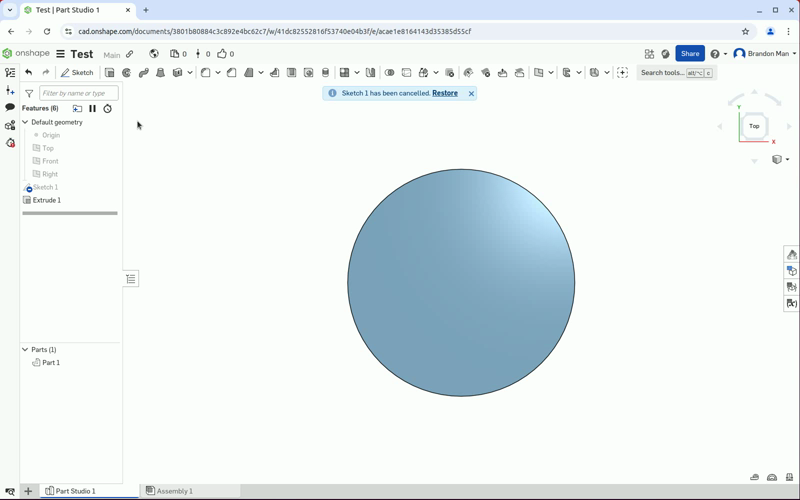
key(shift+h)
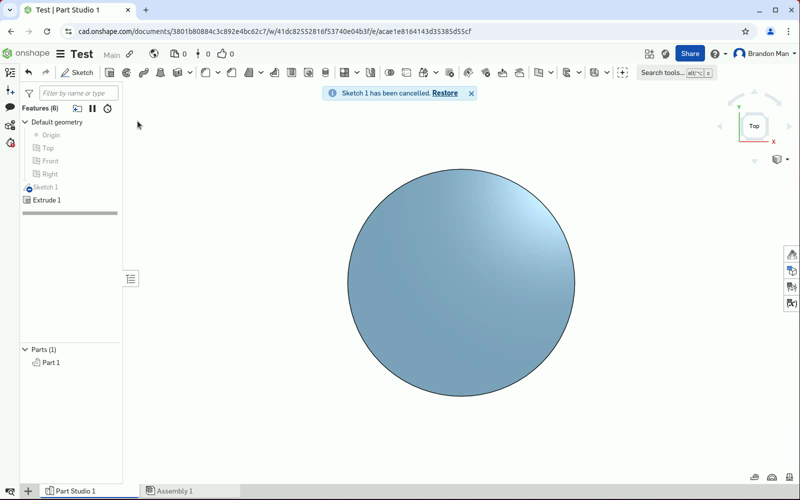
mouse_move(73, 189)
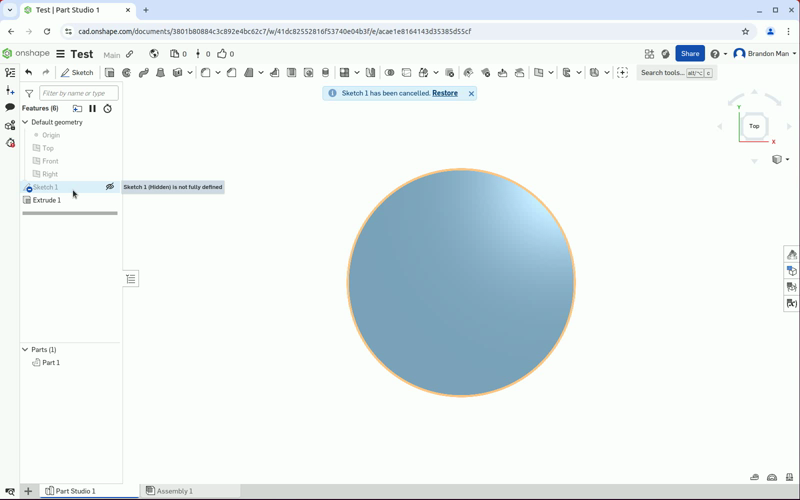
click(73, 189)
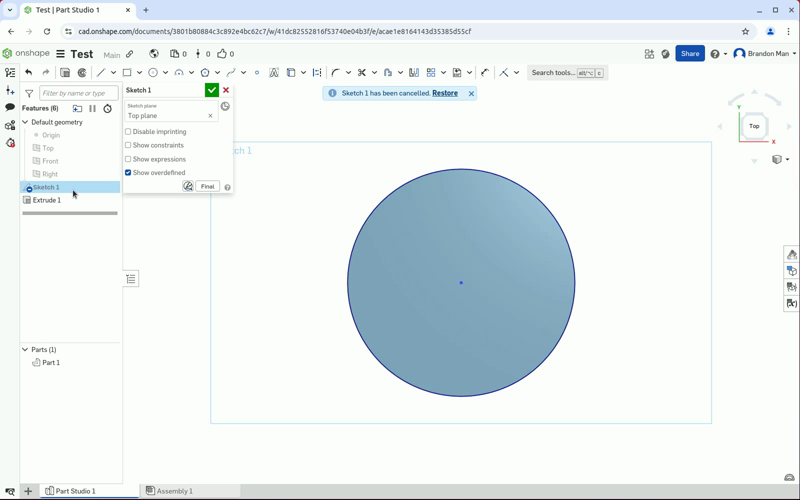
mouse_move(229, 92)
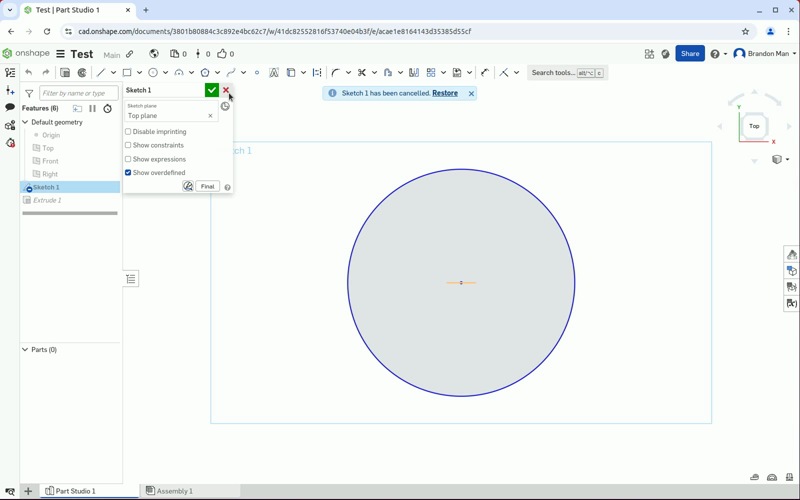
click(229, 92)
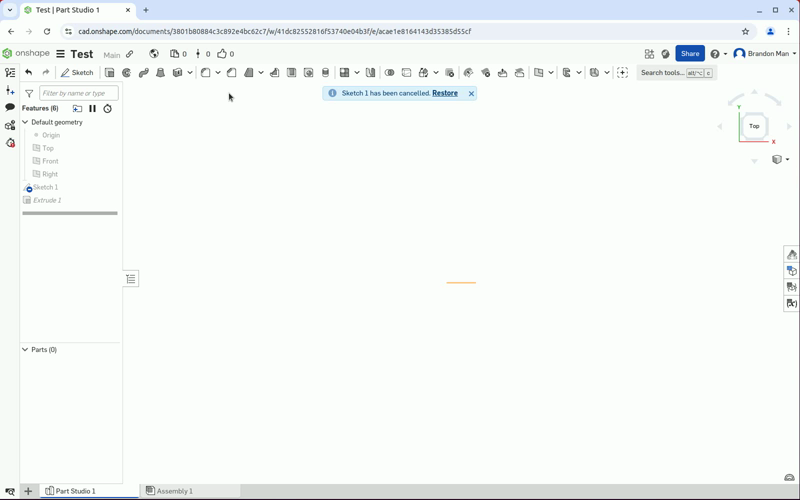
mouse_move(541, 75)
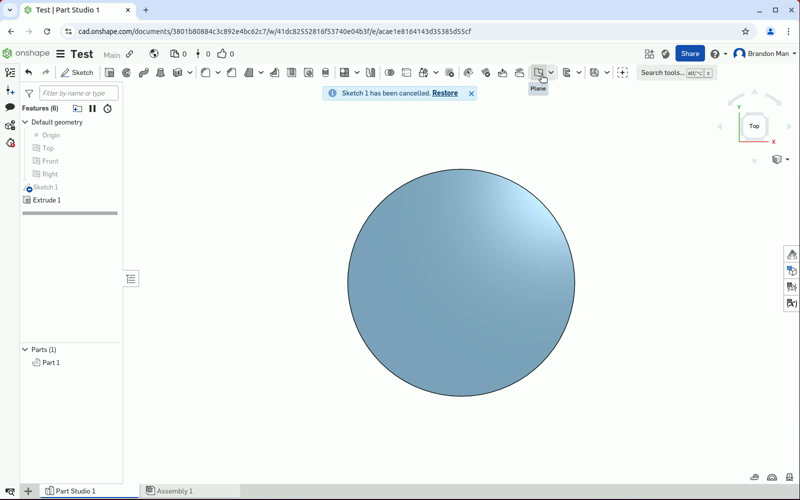
click(541, 75)
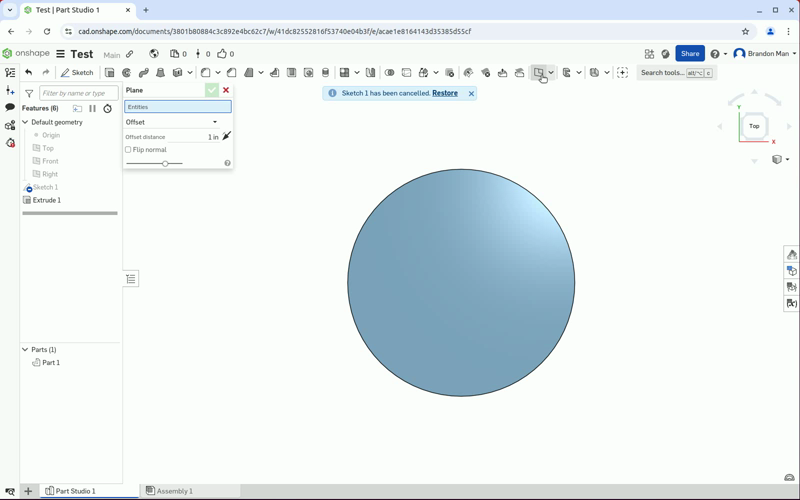
mouse_move(73, 150)
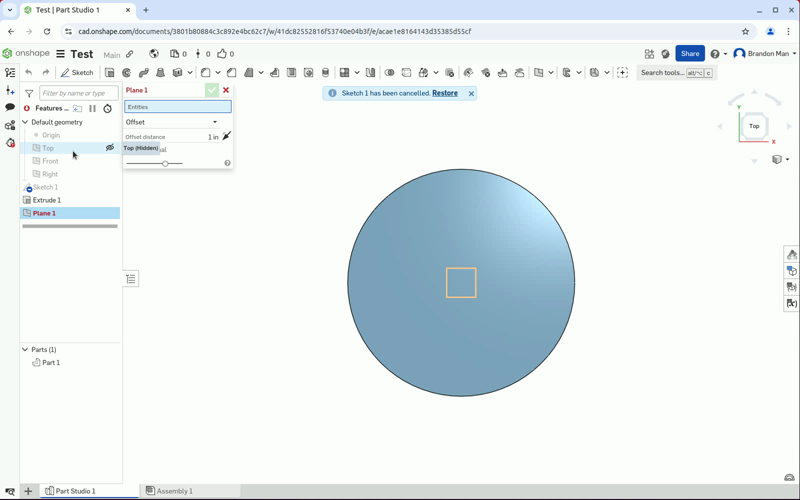
click(73, 150)
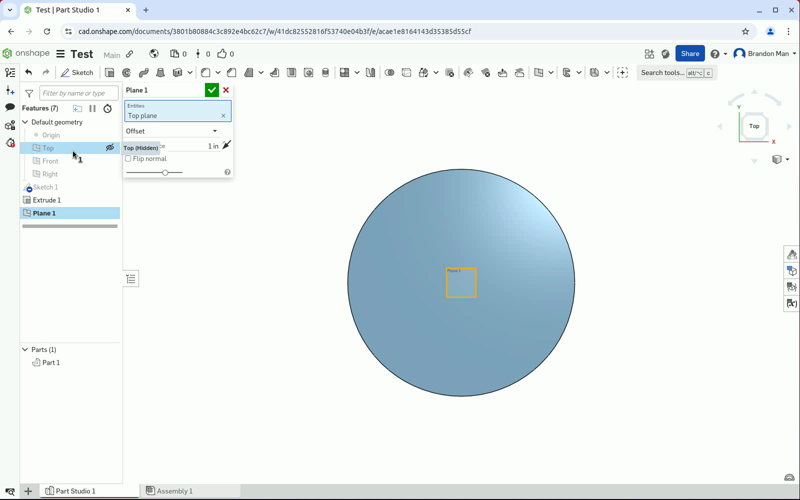
key(tab, 2)
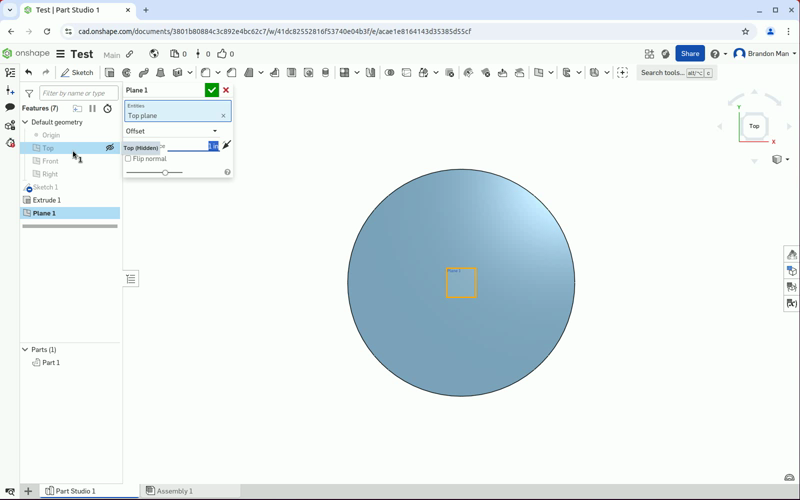
text(0.709)
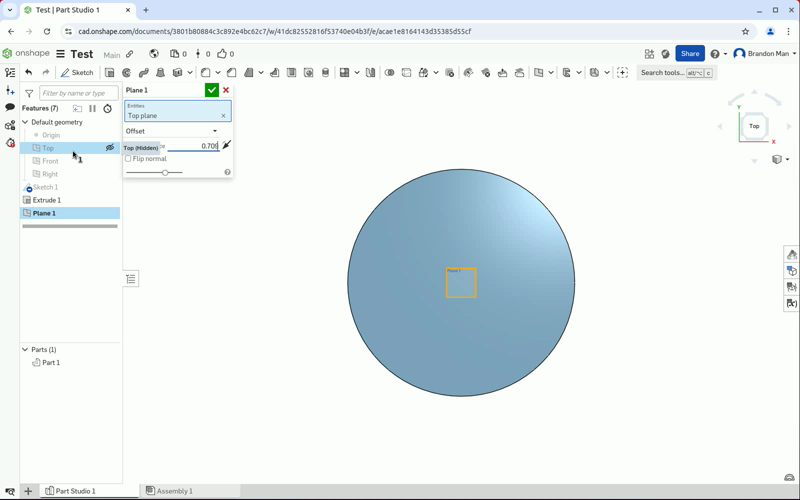
key(enter, 2)
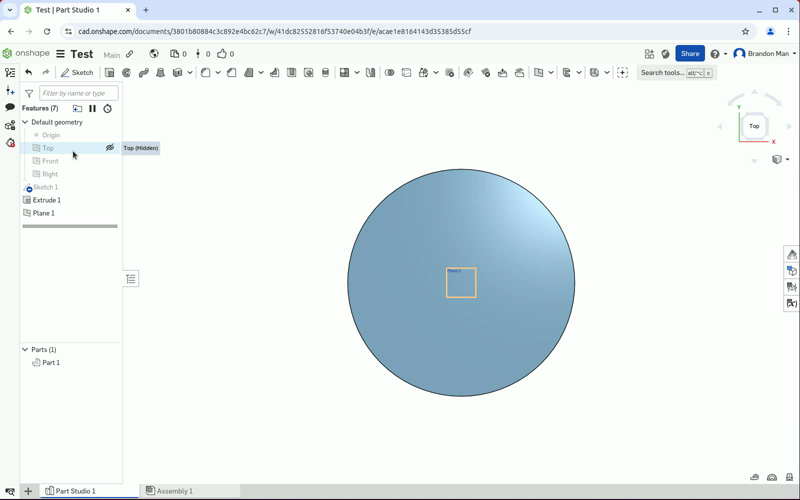
key(shift+s)
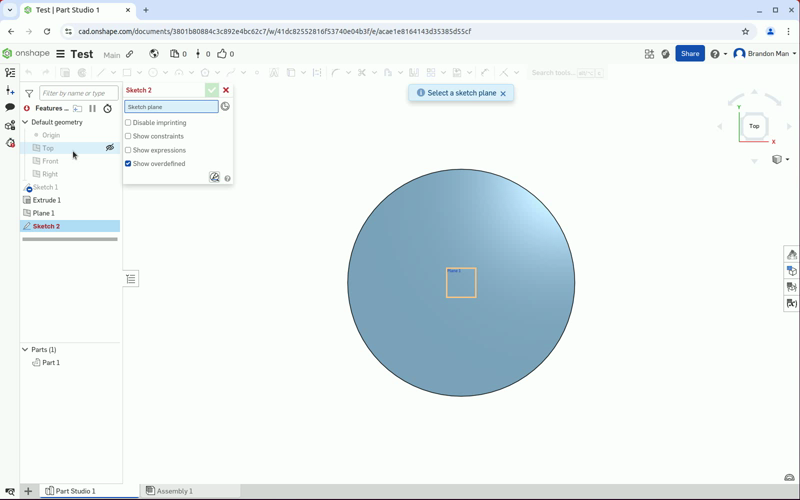
mouse_move(73, 215)
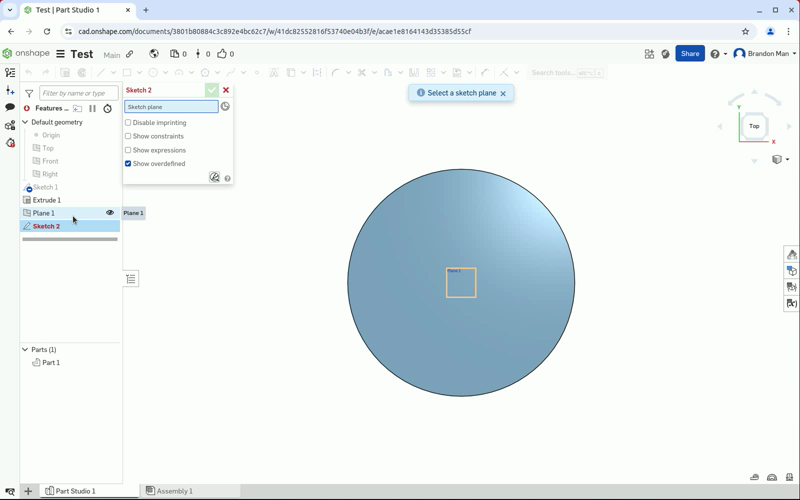
click(73, 215)
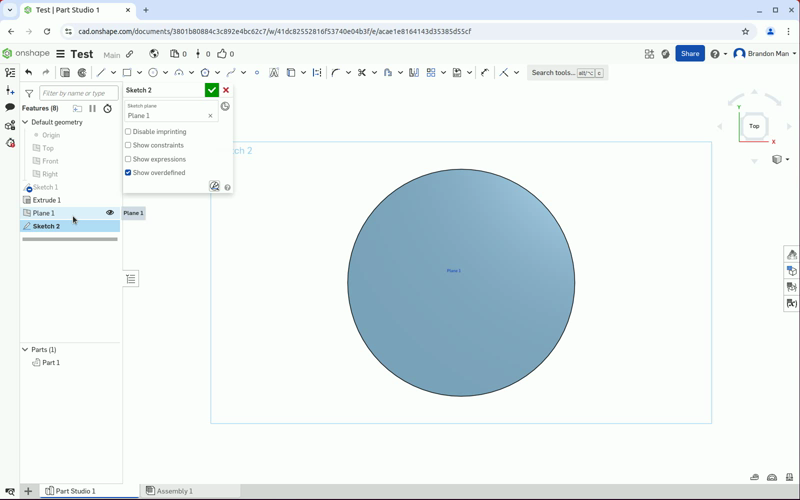
mouse_move(73, 352)
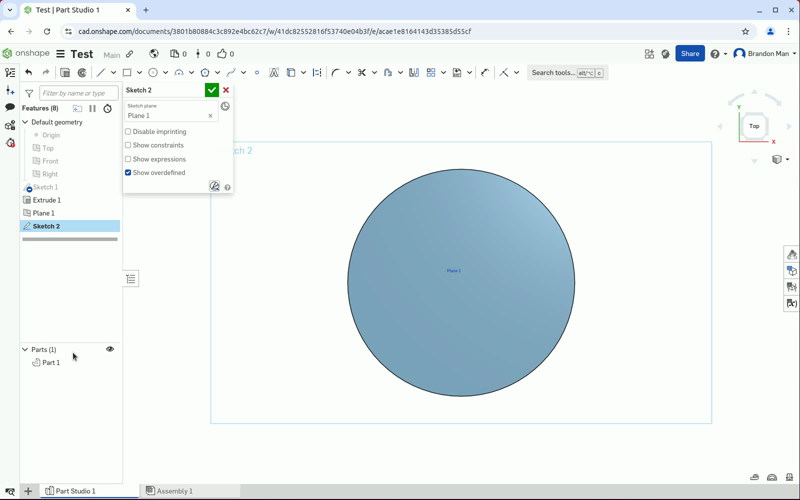
key(y)
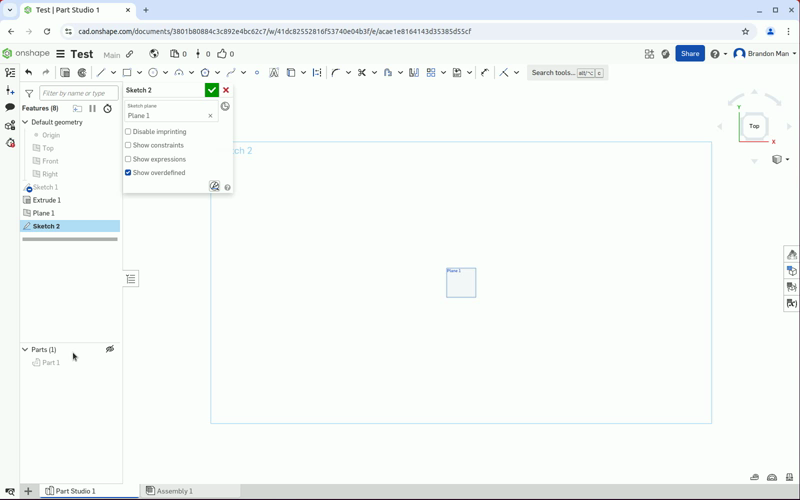
key(c)
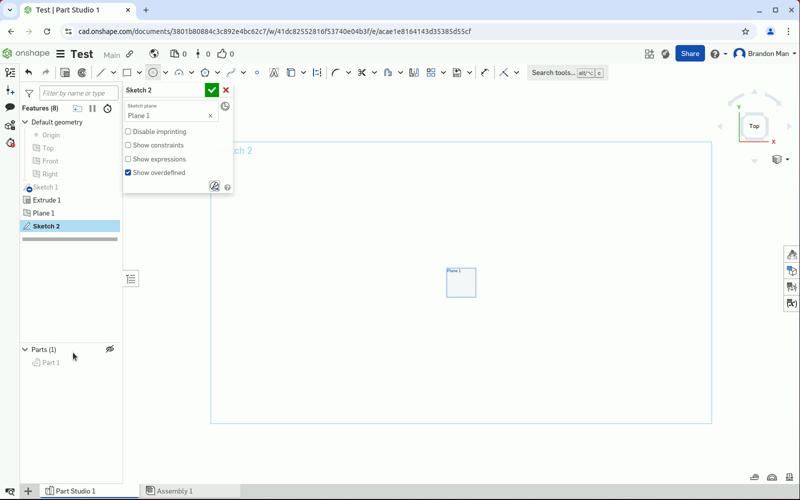
key_down(shift)
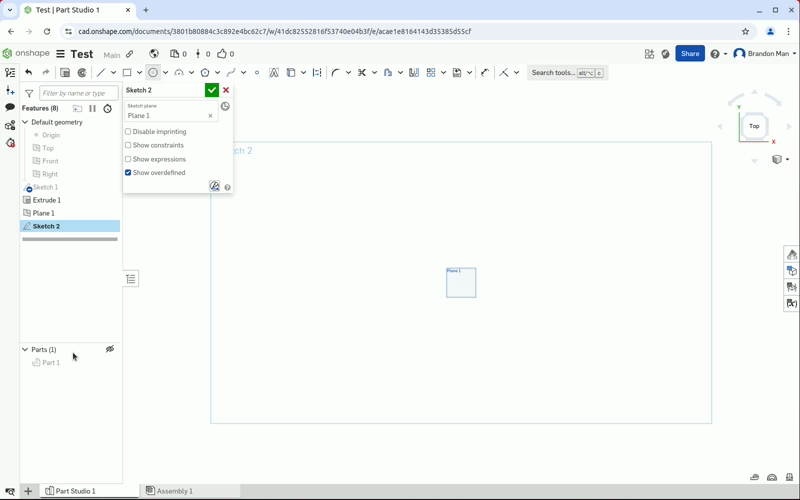
mouse_move(461, 282)
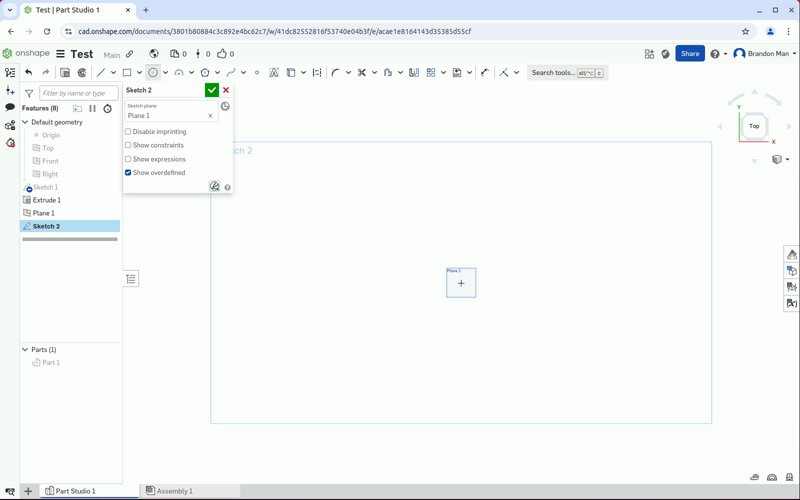
click(461, 282)
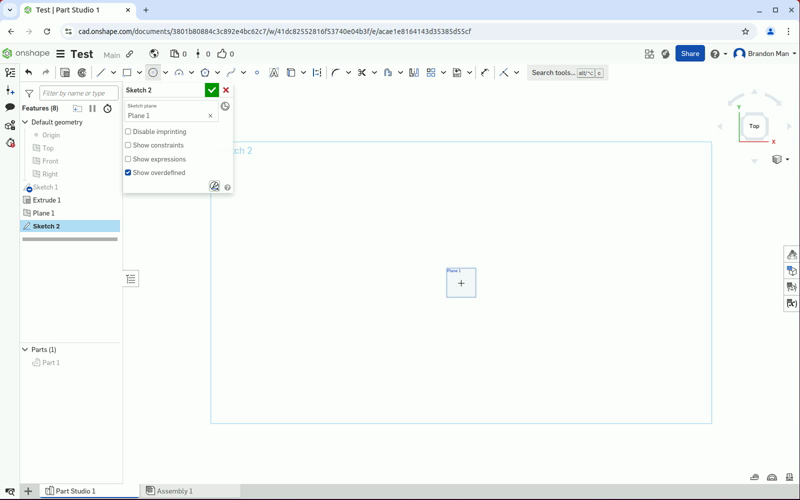
key_up(shift)
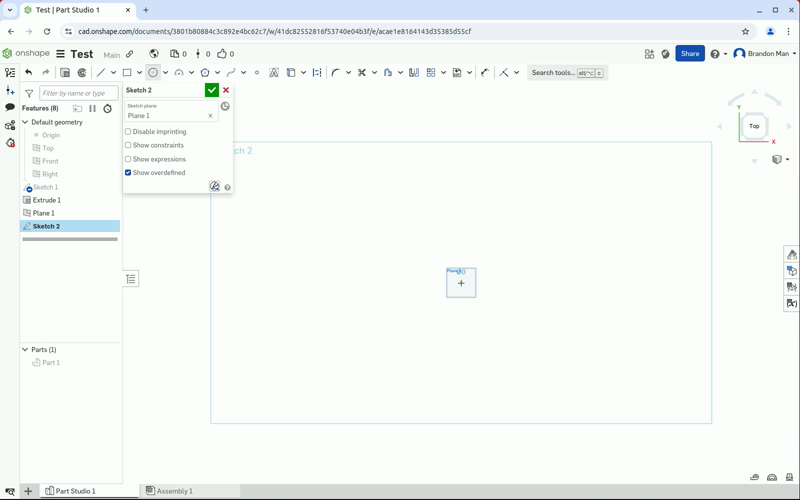
mouse_move(572, 282)
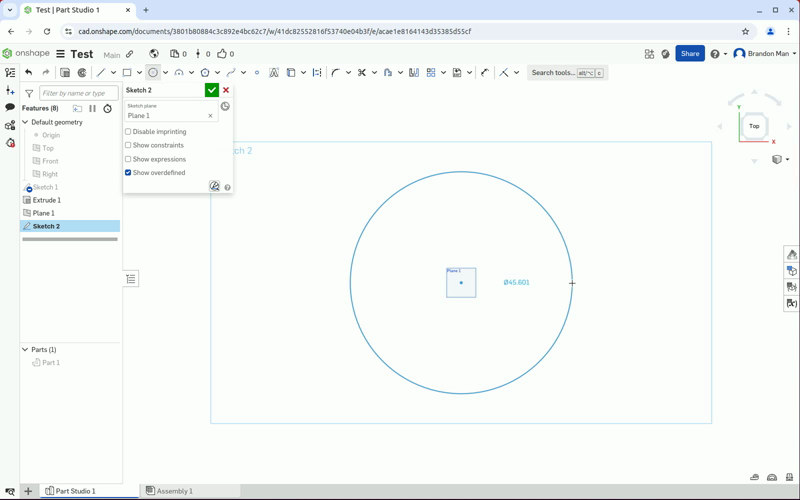
click(572, 282)
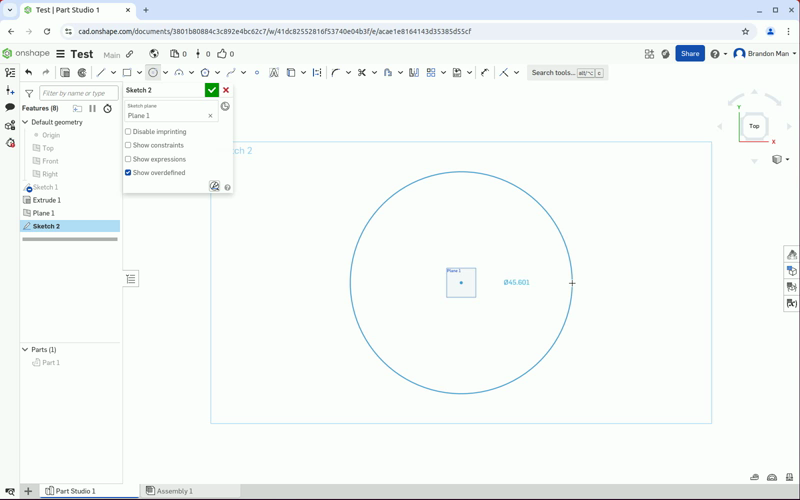
key(esc)
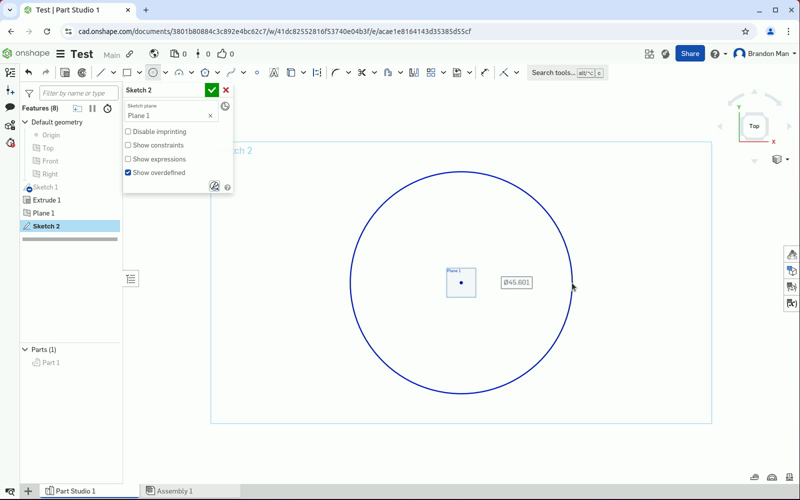
mouse_move(522, 289)
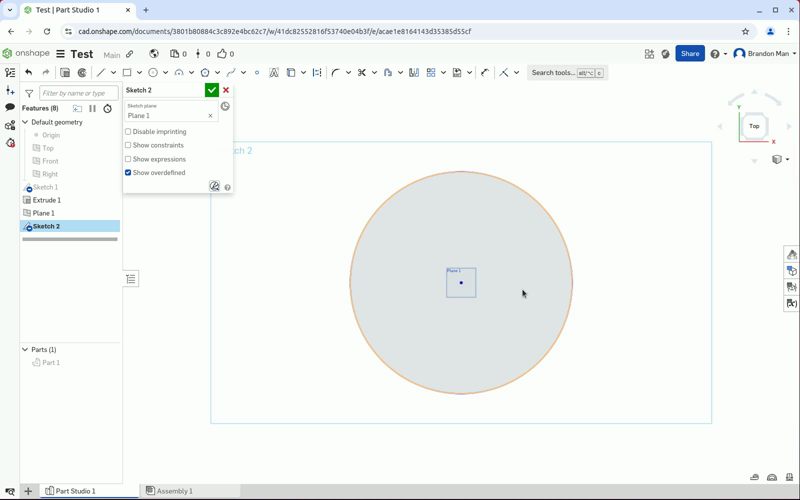
click(522, 289)
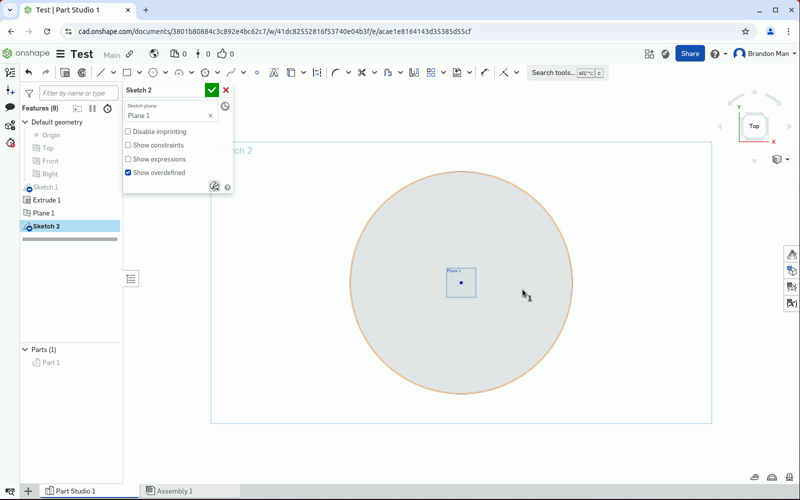
mouse_move(73, 352)
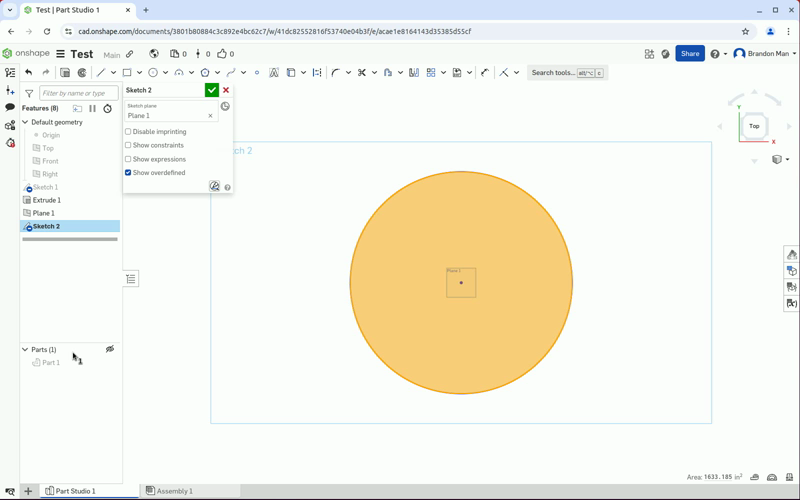
key(shift+y)
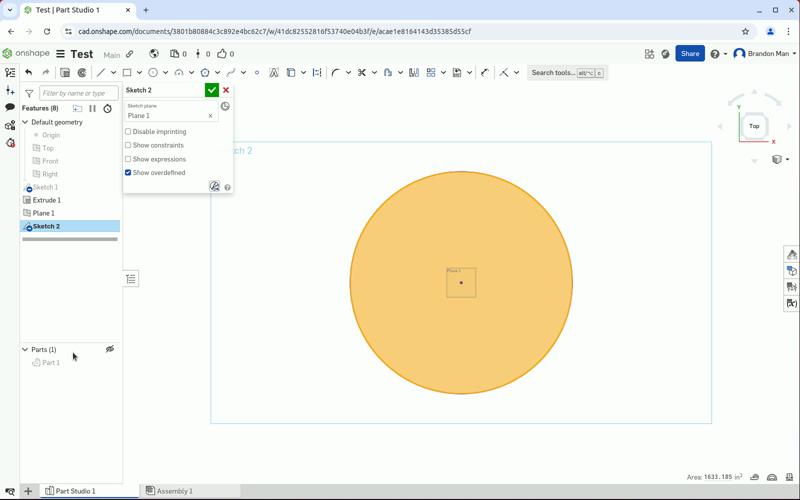
key(shift+e)
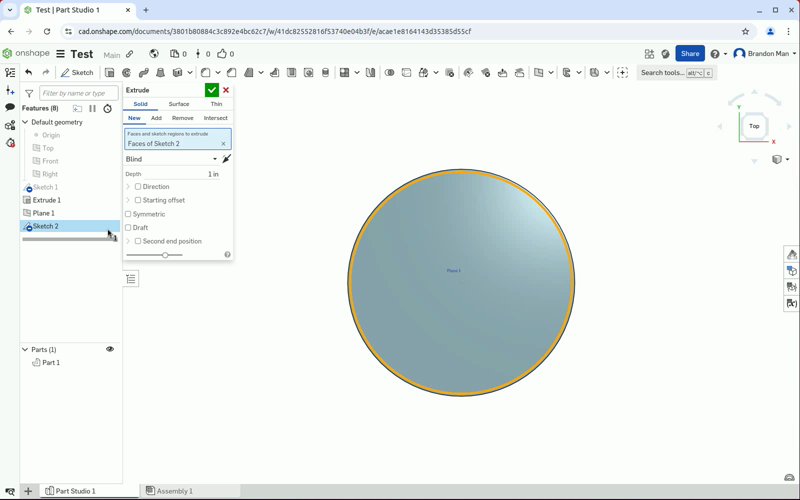
mouse_move(143, 106)
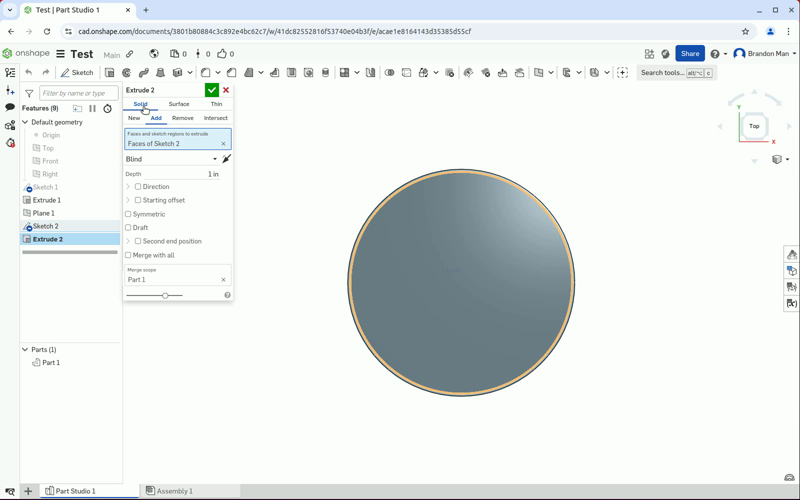
click(143, 106)
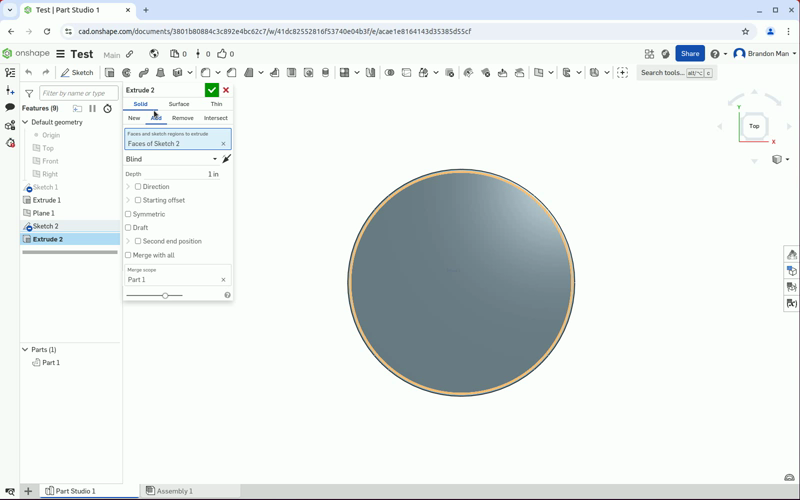
mouse_move(186, 120)
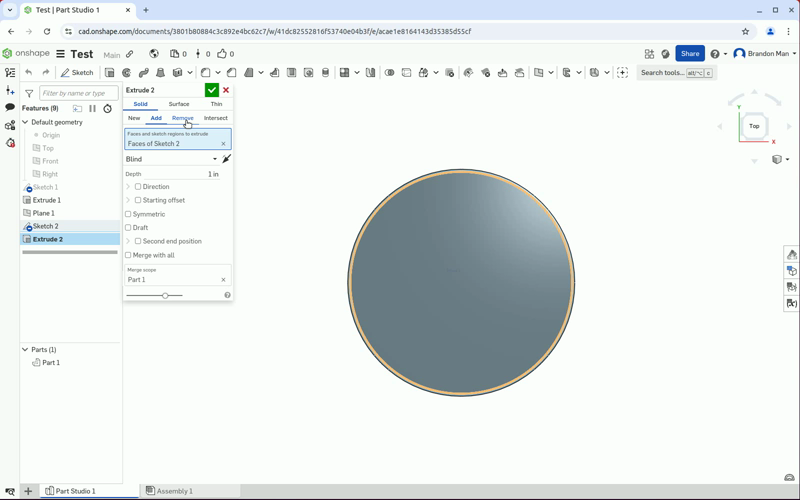
click(186, 120)
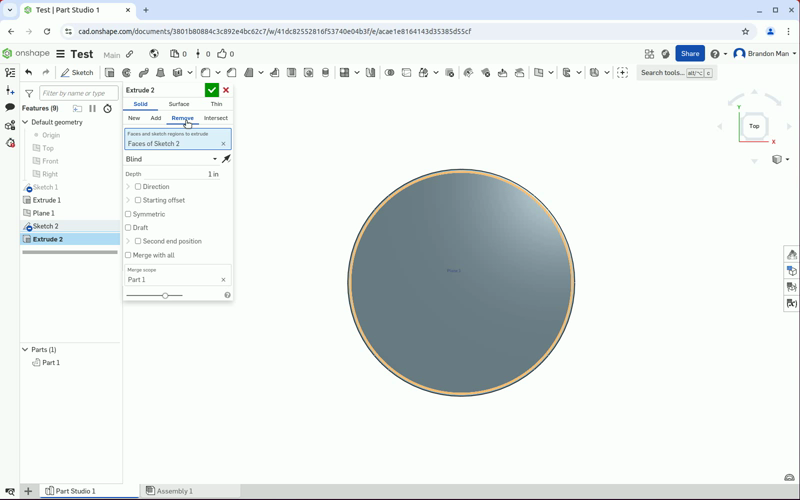
key(tab, 4)
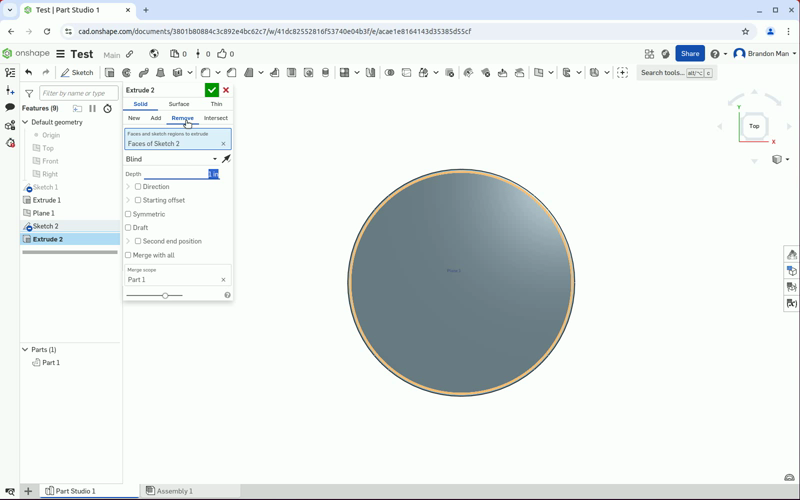
text(11.554)
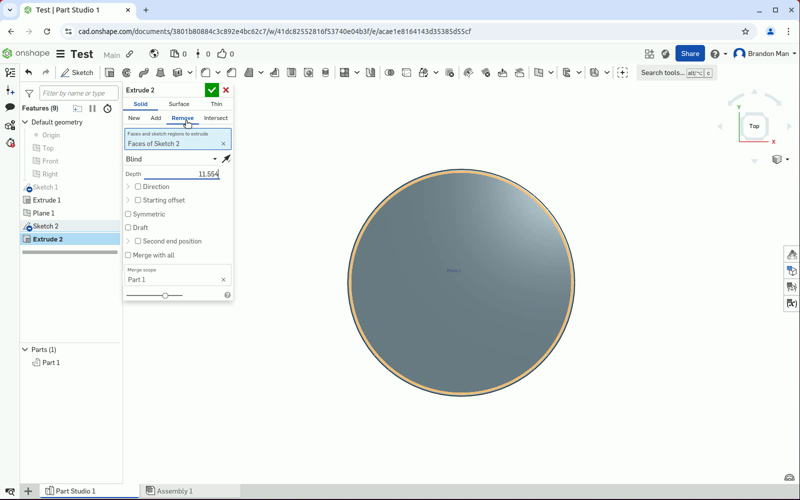
key(tab, 6)
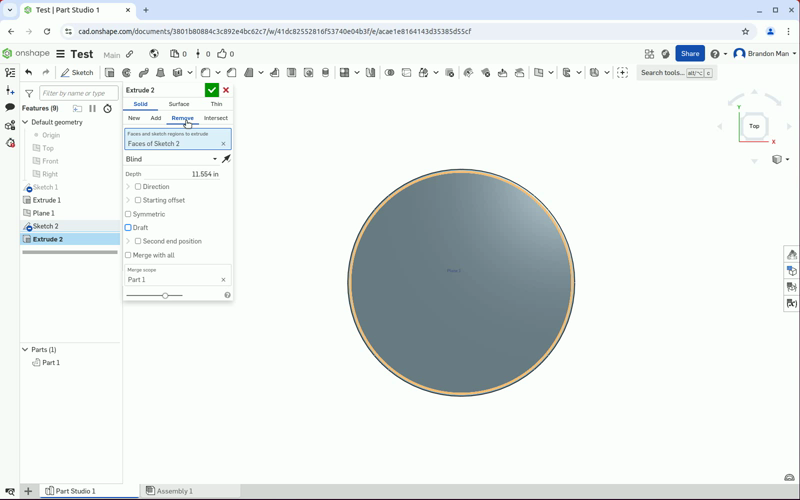
key(space)
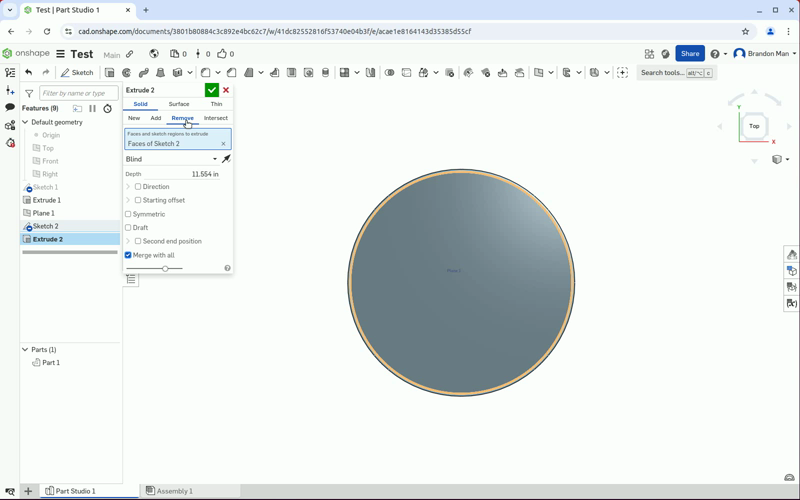
key(enter)
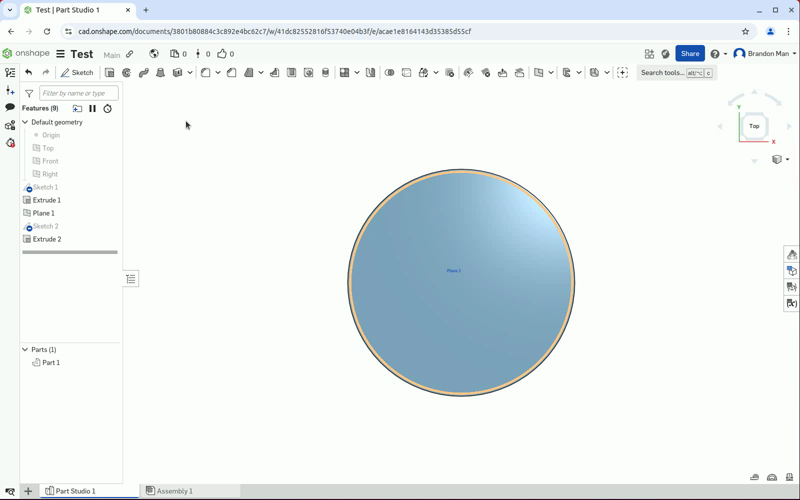
key(shift+h)
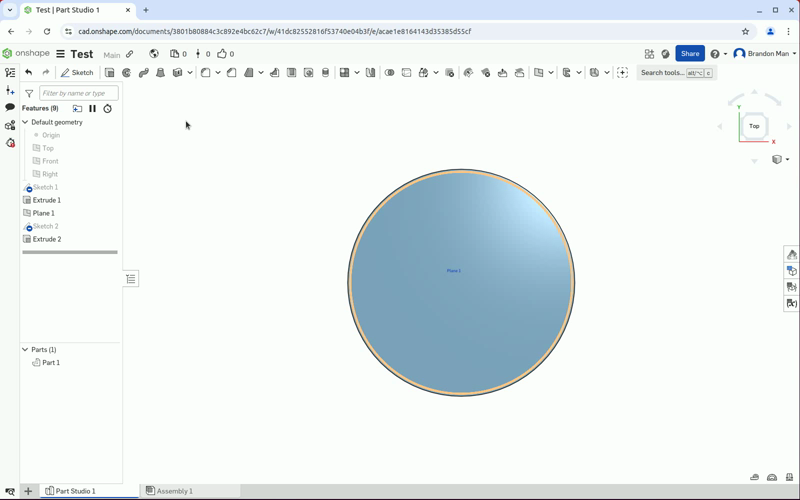
key(shift+h)
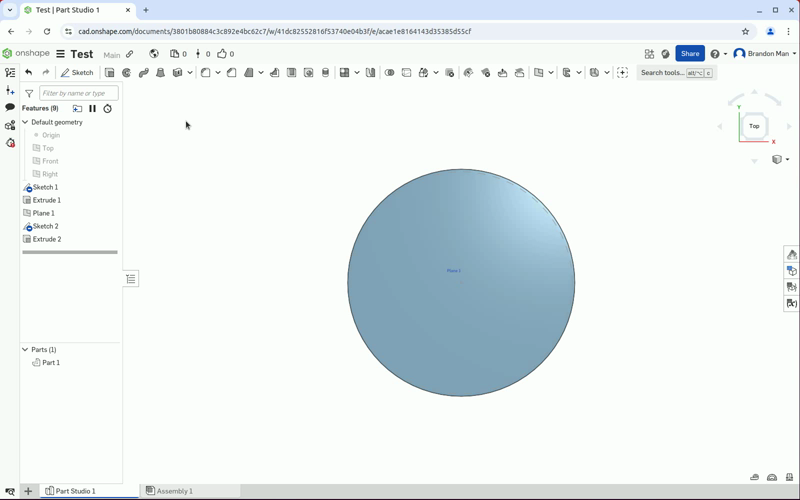
key(shift+7)
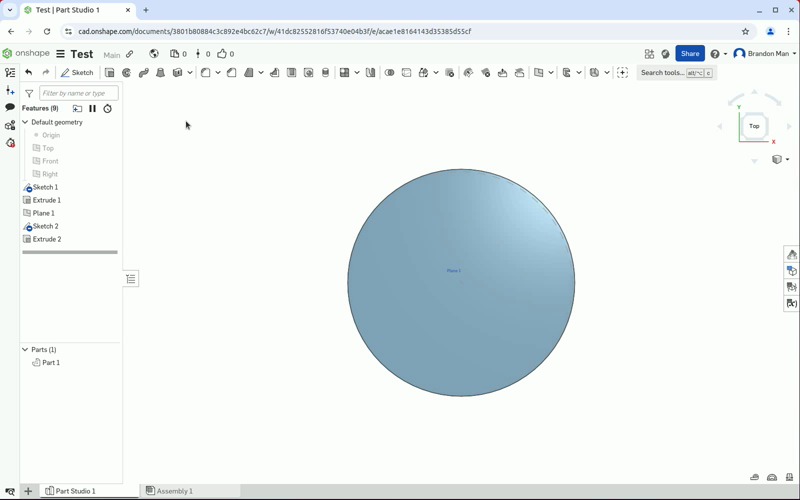
key(up, 3)
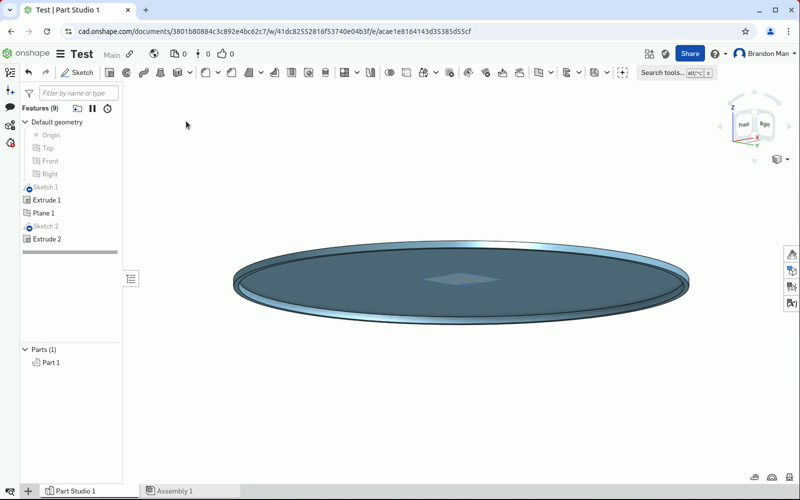
key(left, 3)
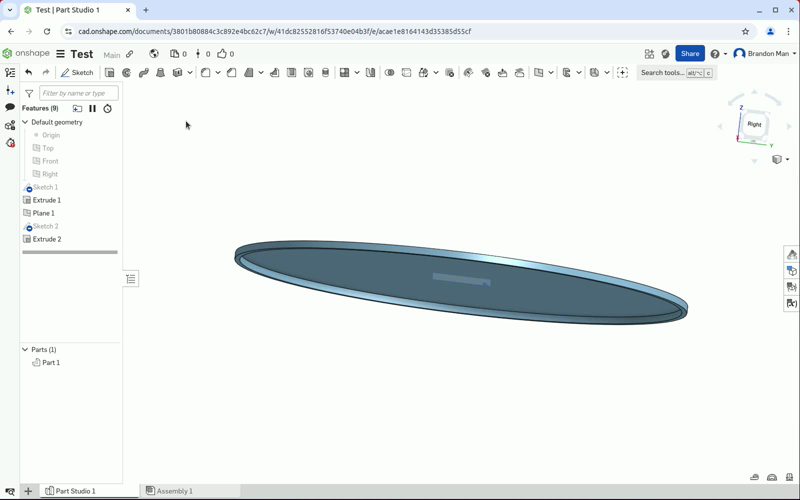
key(right, 3)
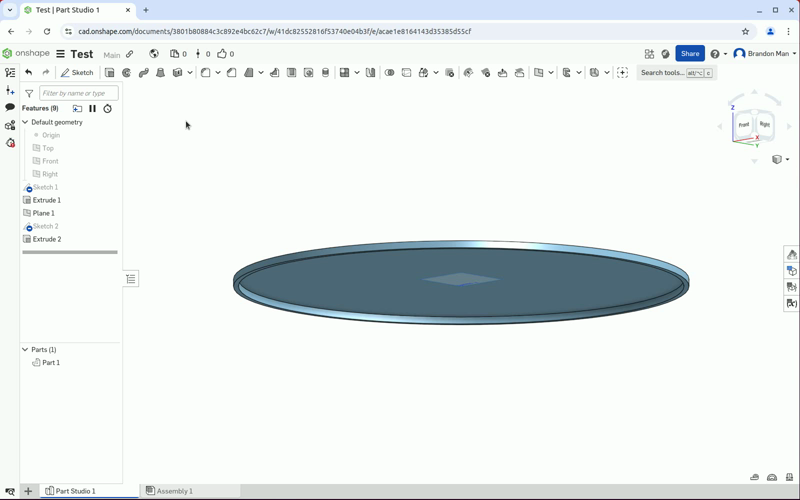
key(down, 3)
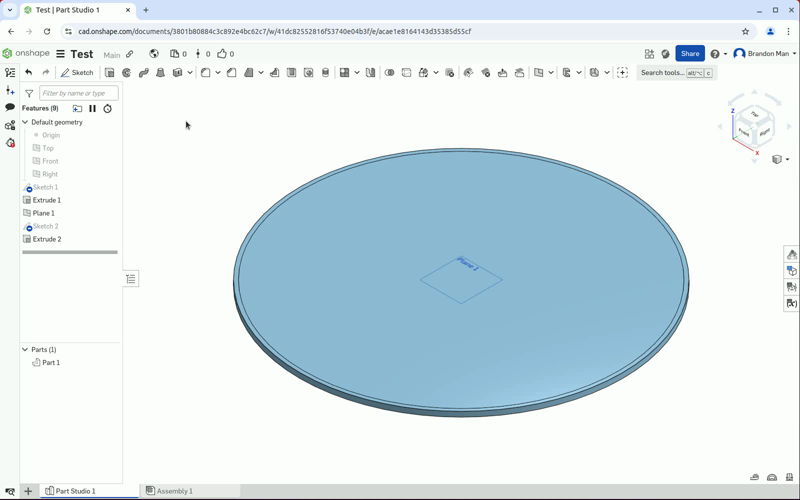
mouse_move(73, 189)
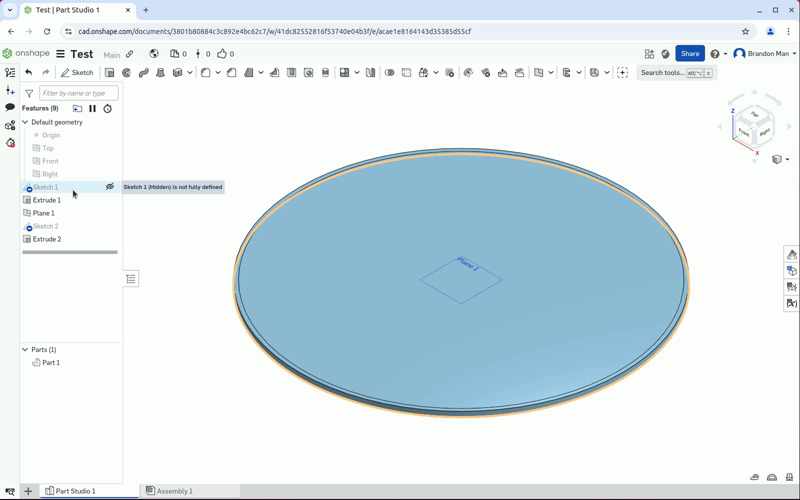
click(73, 189)